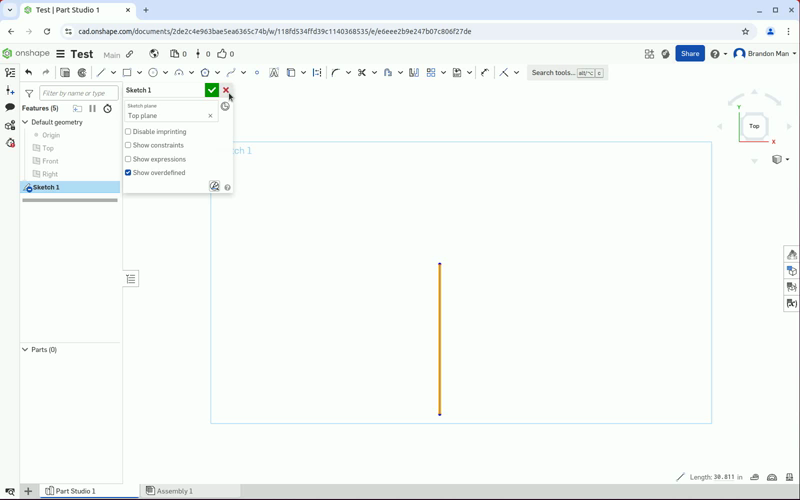
key(shift+h)
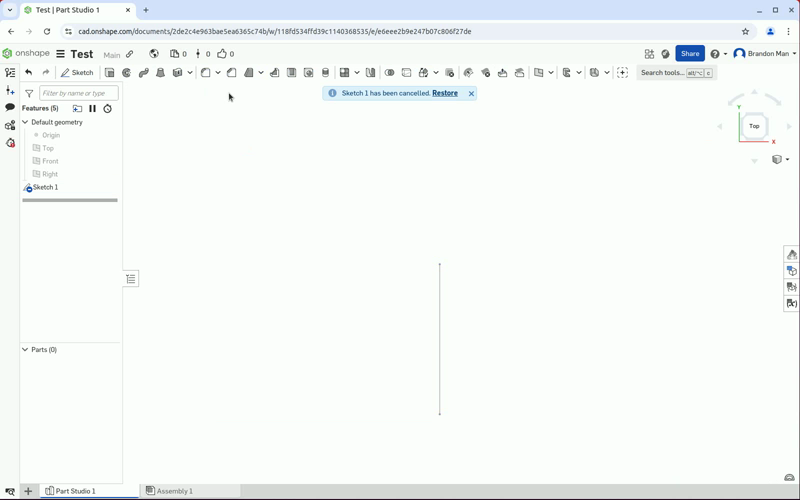
key(shift+s)
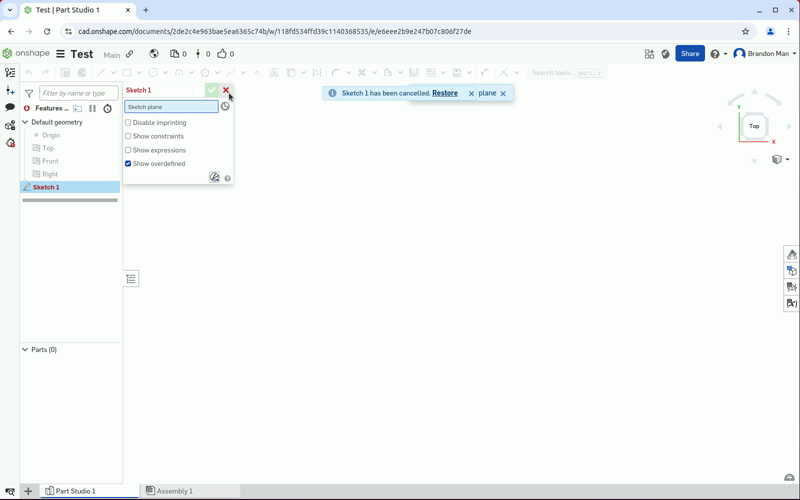
mouse_move(73, 150)
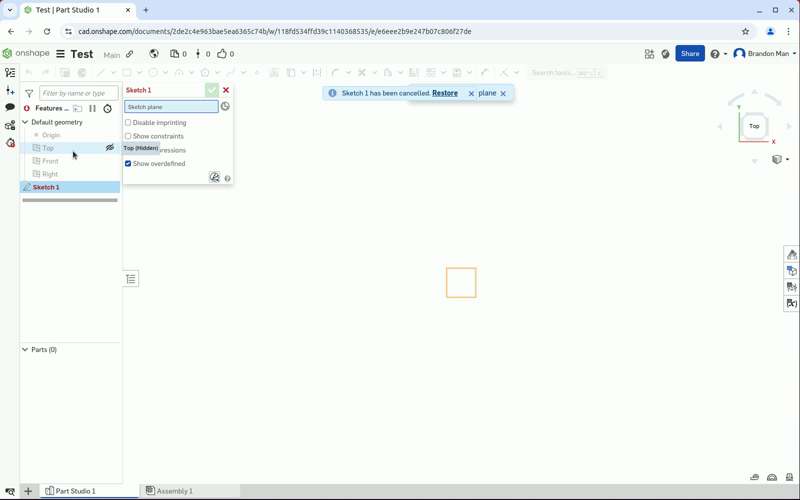
click(73, 150)
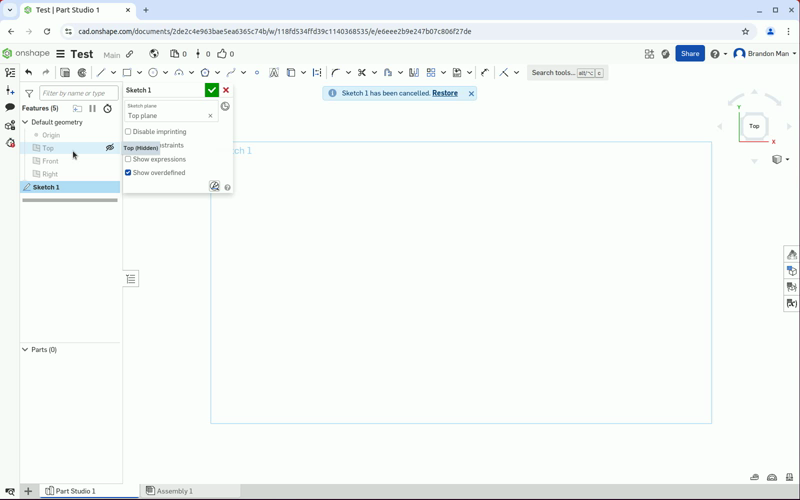
mouse_move(73, 352)
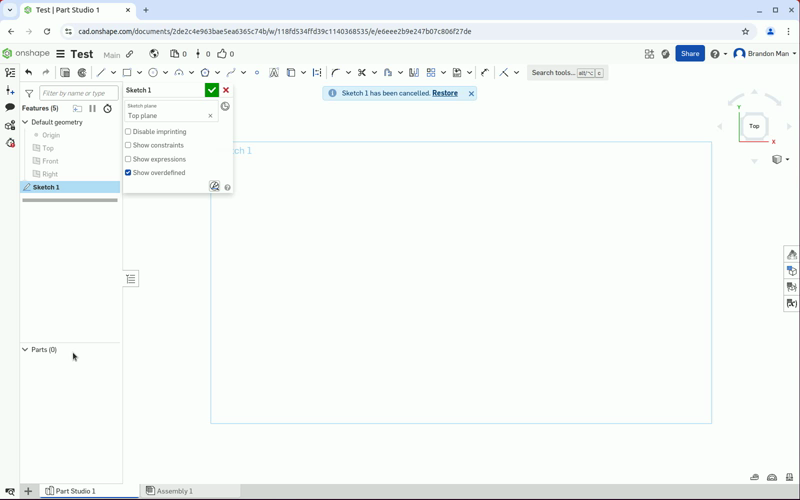
key(y)
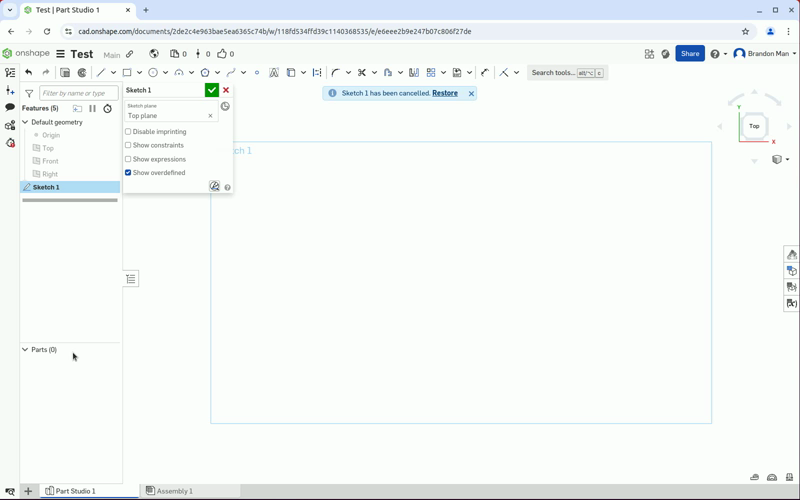
key(c)
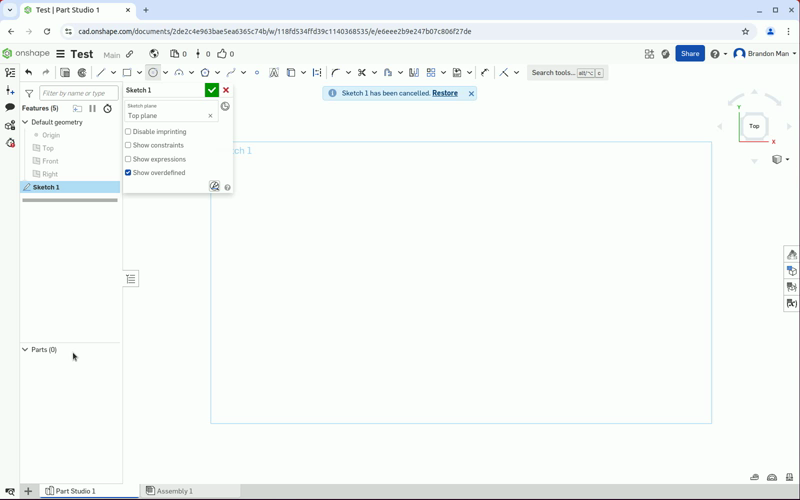
key_down(shift)
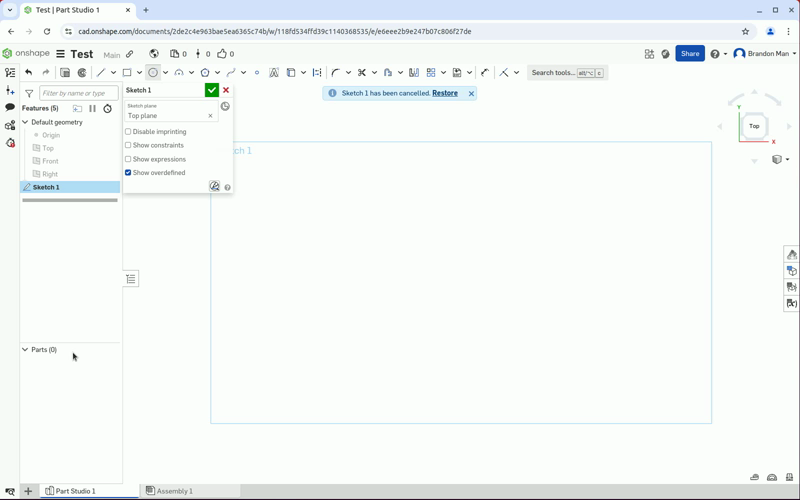
mouse_move(461, 282)
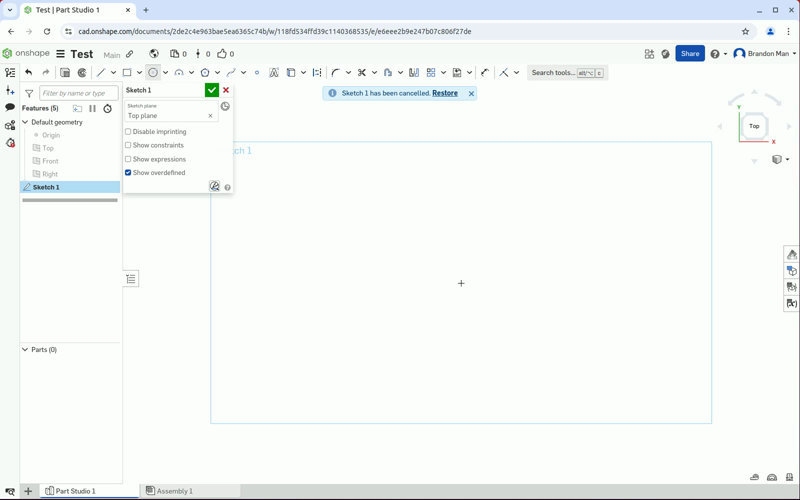
click(461, 282)
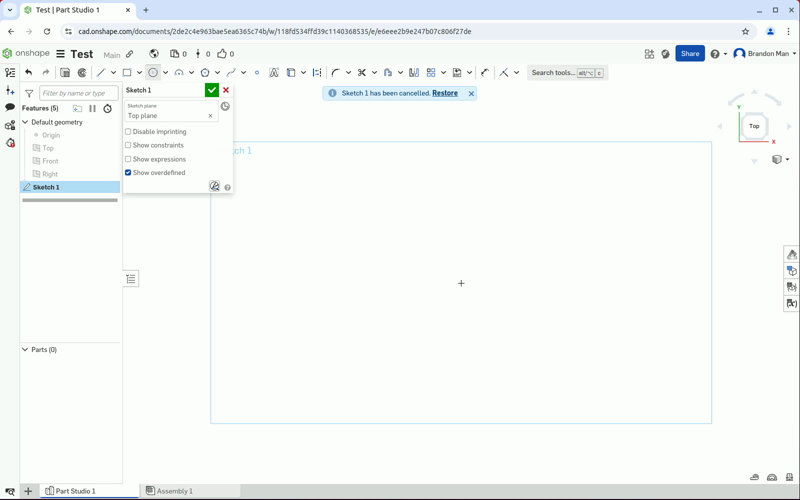
key_up(shift)
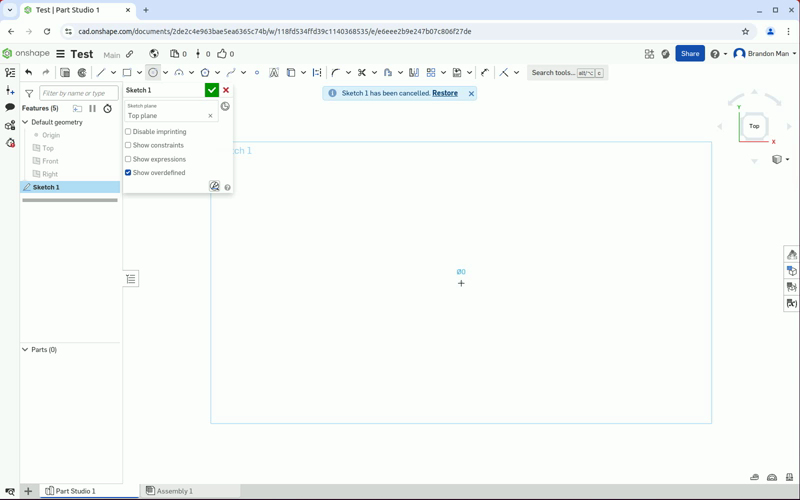
mouse_move(574, 282)
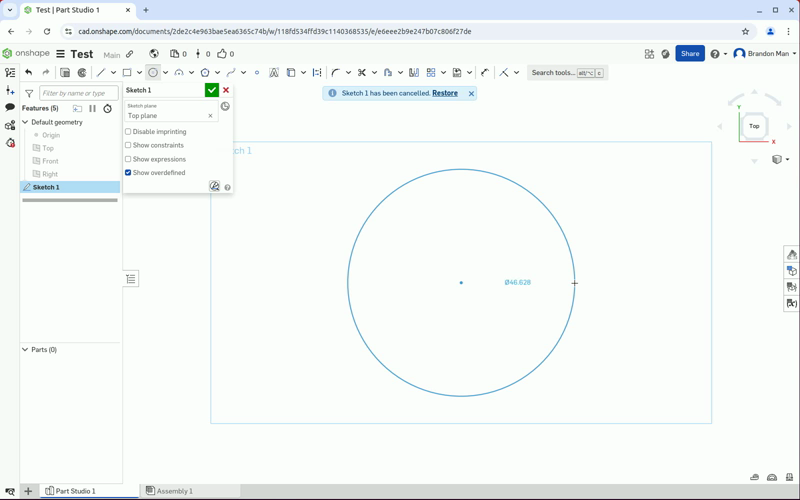
click(574, 282)
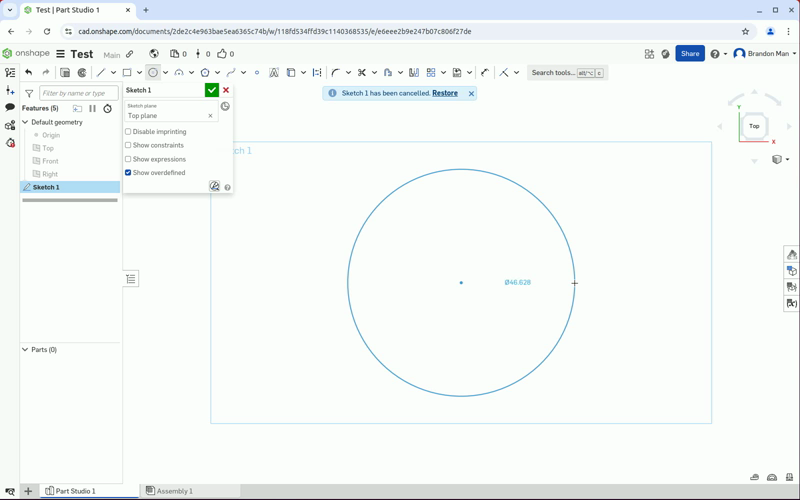
key(esc)
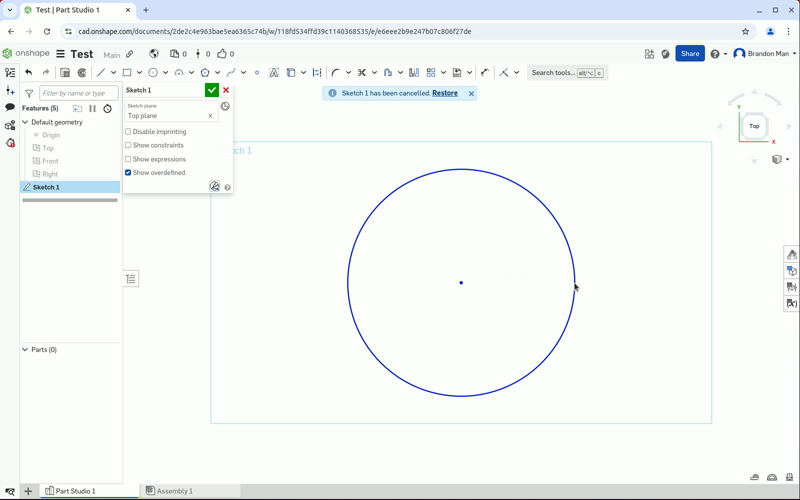
mouse_move(516, 286)
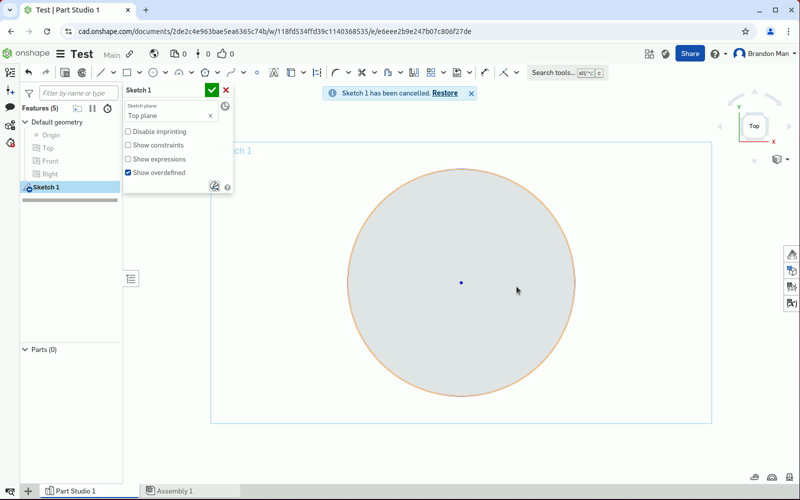
click(516, 286)
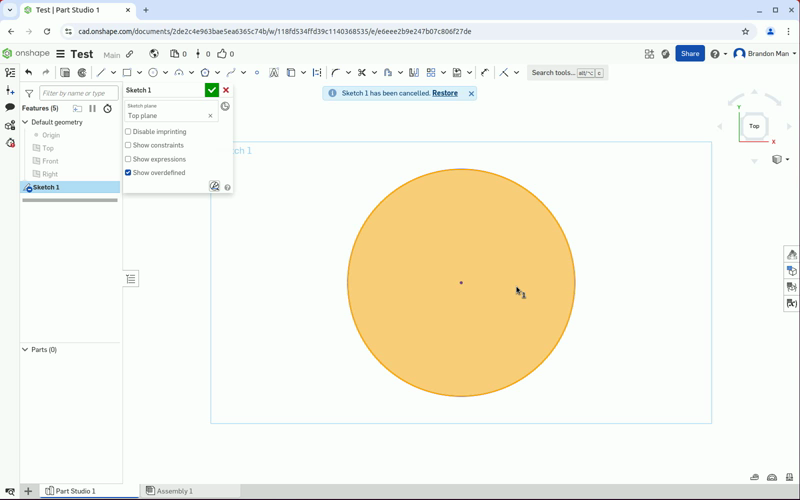
mouse_move(73, 352)
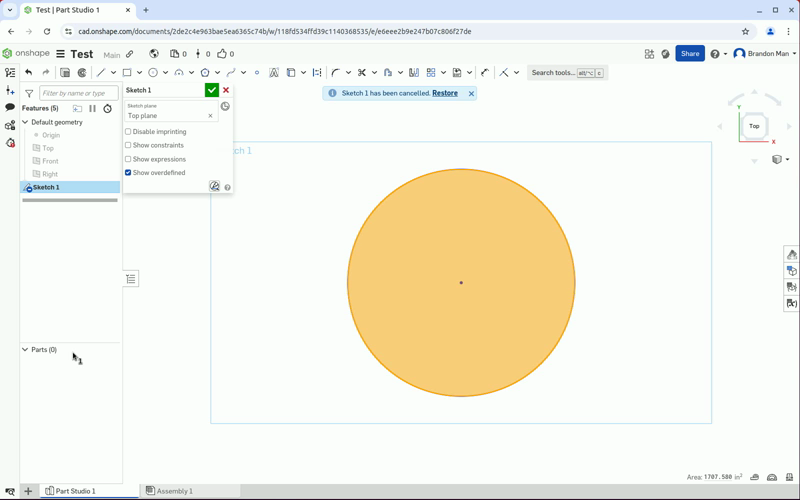
key(shift+y)
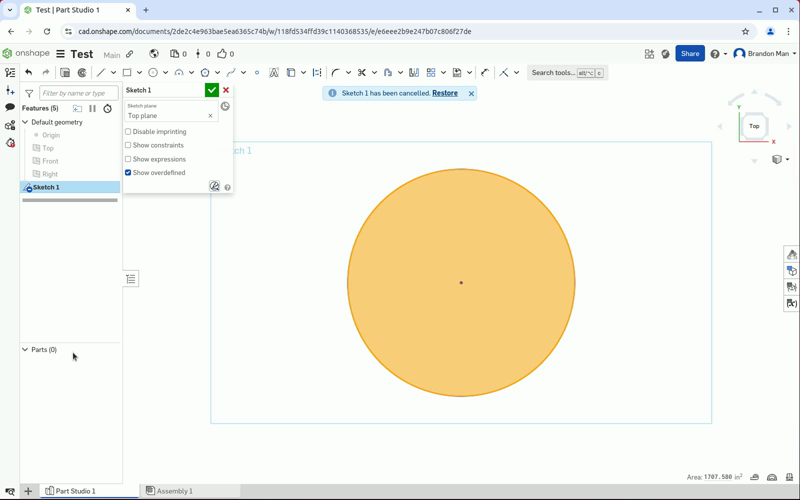
key(shift+e)
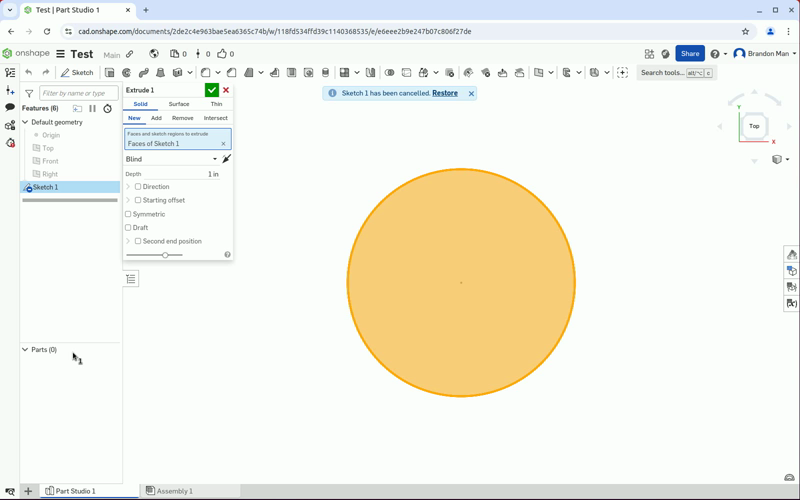
mouse_move(143, 106)
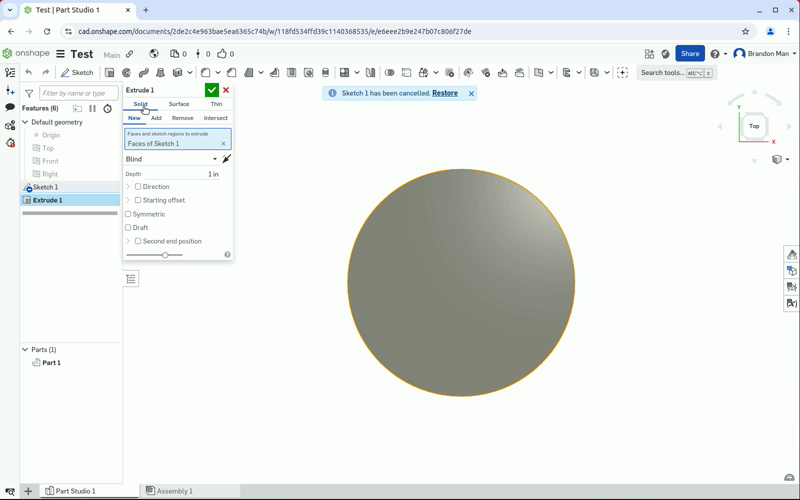
click(143, 106)
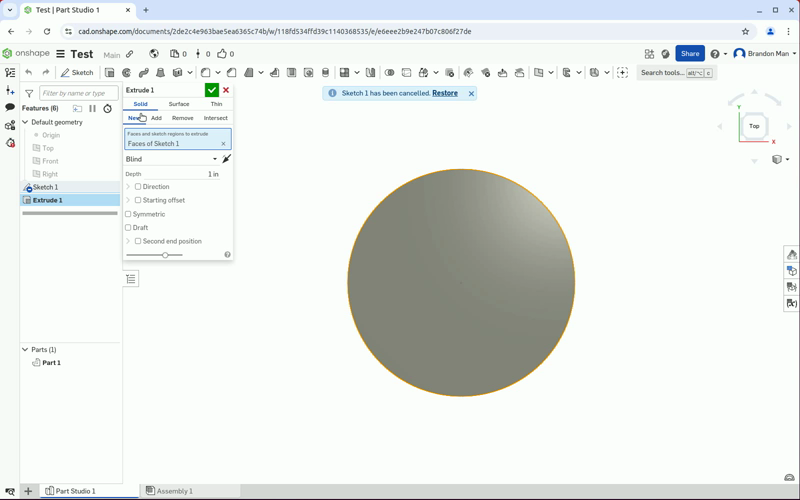
mouse_move(137, 120)
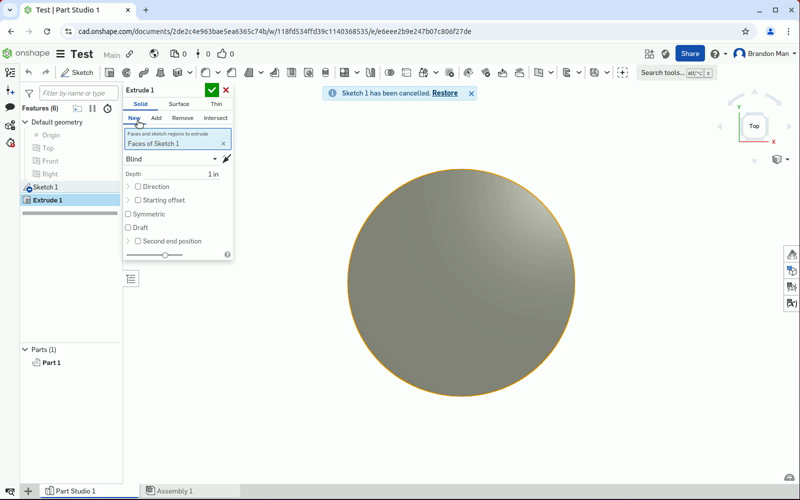
click(137, 120)
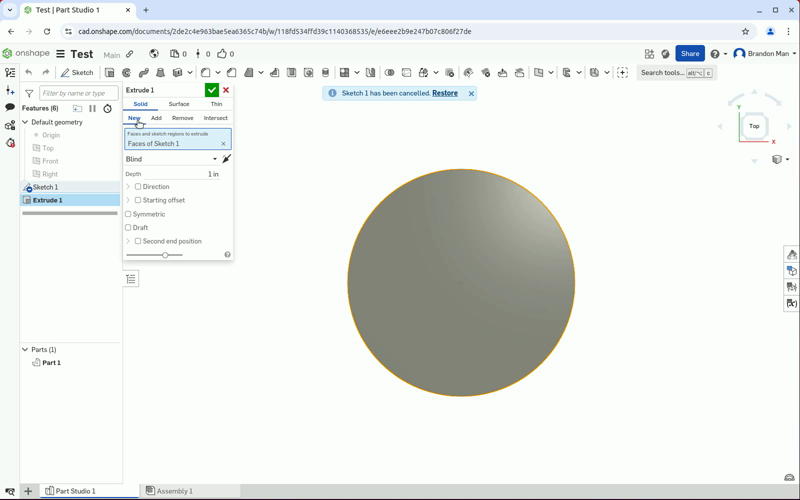
key(tab, 4)
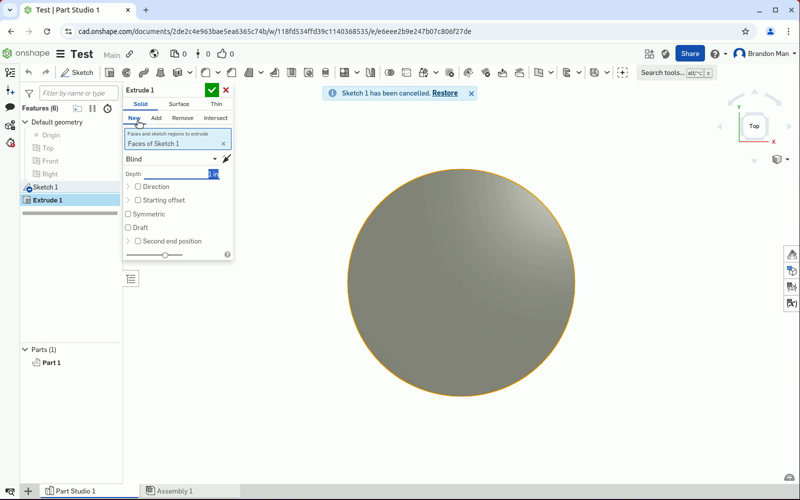
text(8.666)
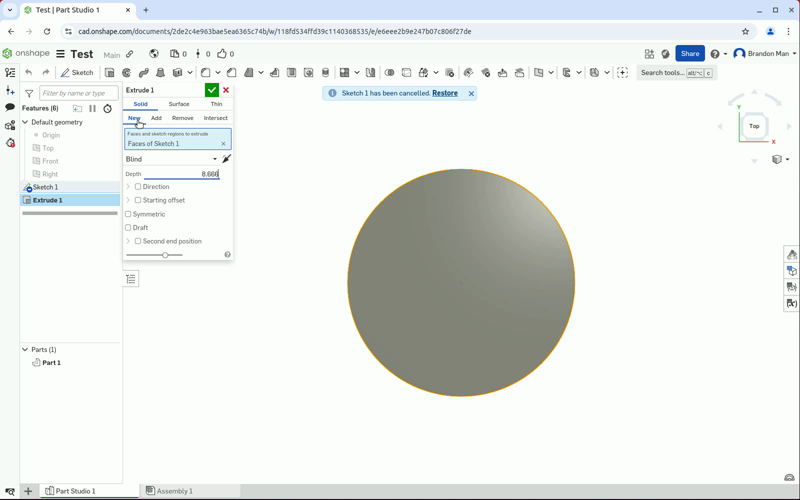
key(enter)
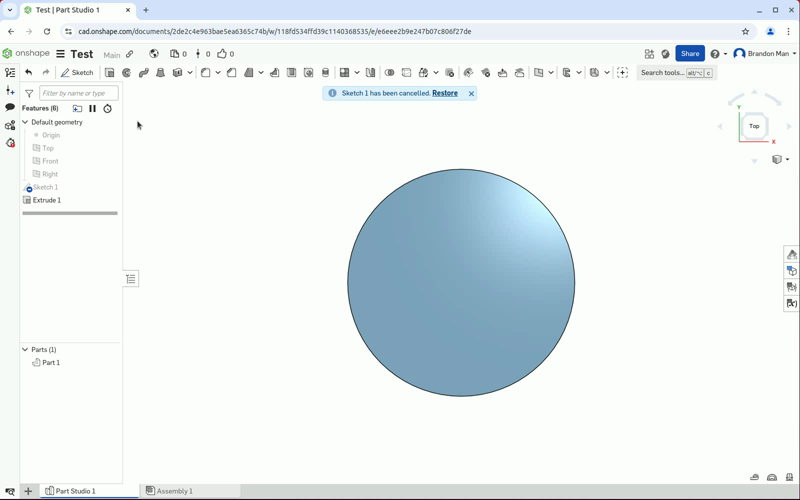
key(shift+h)
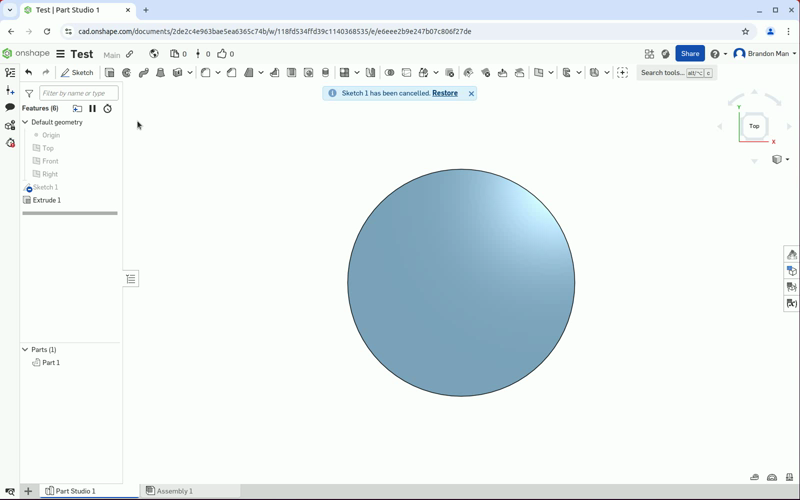
key(shift+h)
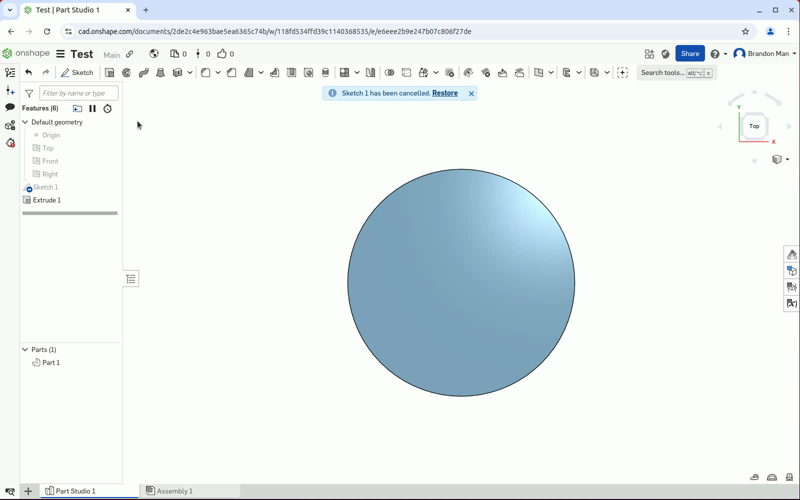
mouse_move(73, 189)
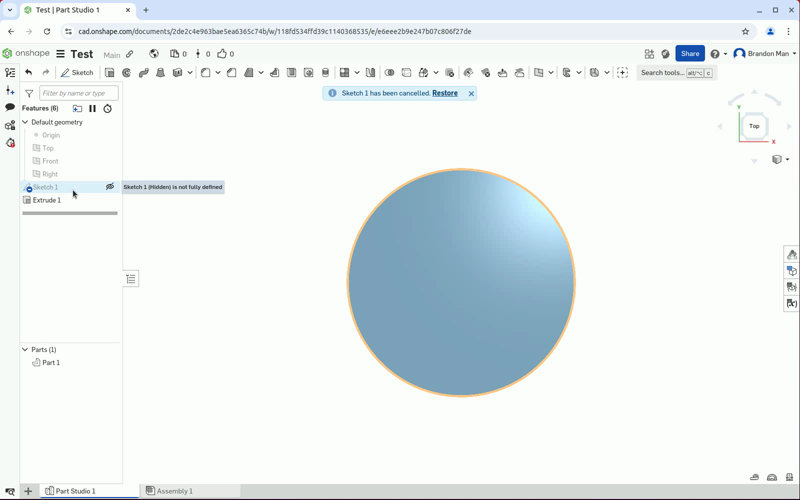
click(73, 189)
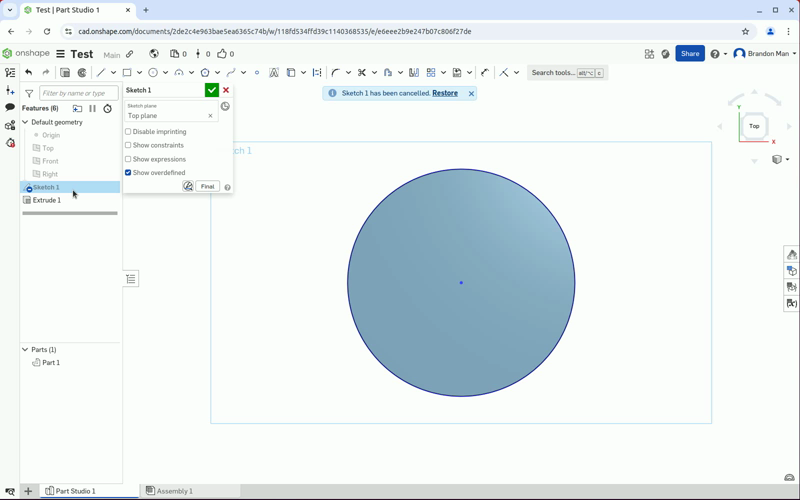
mouse_move(229, 92)
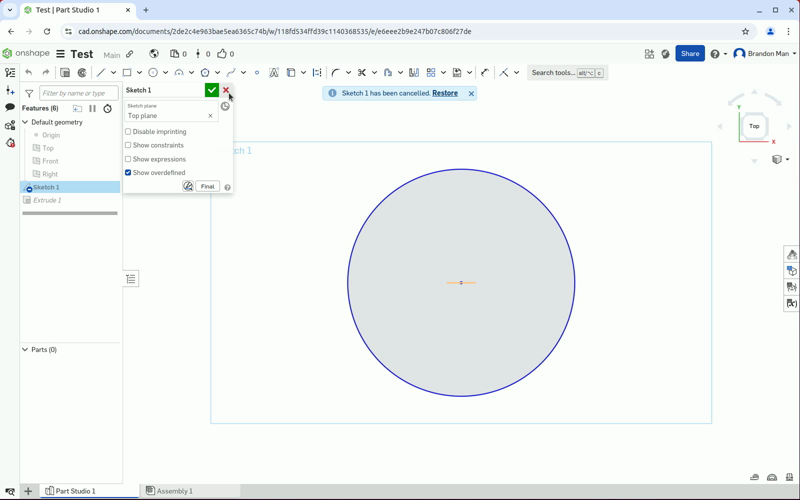
click(229, 92)
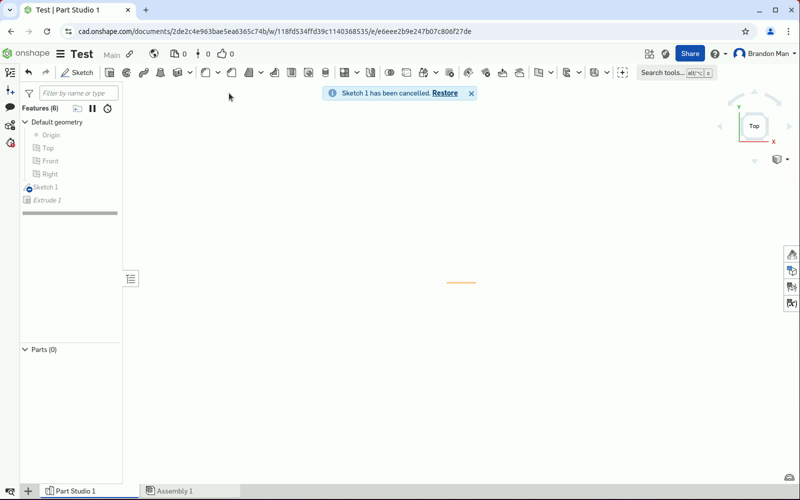
mouse_move(541, 75)
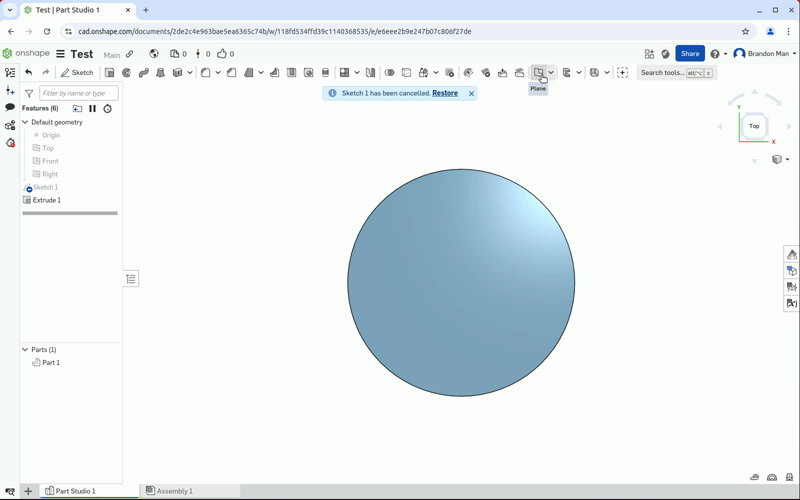
click(541, 75)
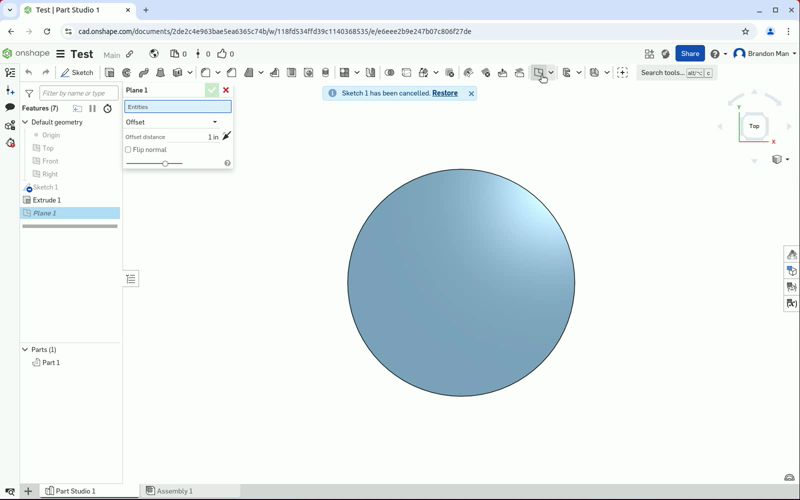
mouse_move(73, 150)
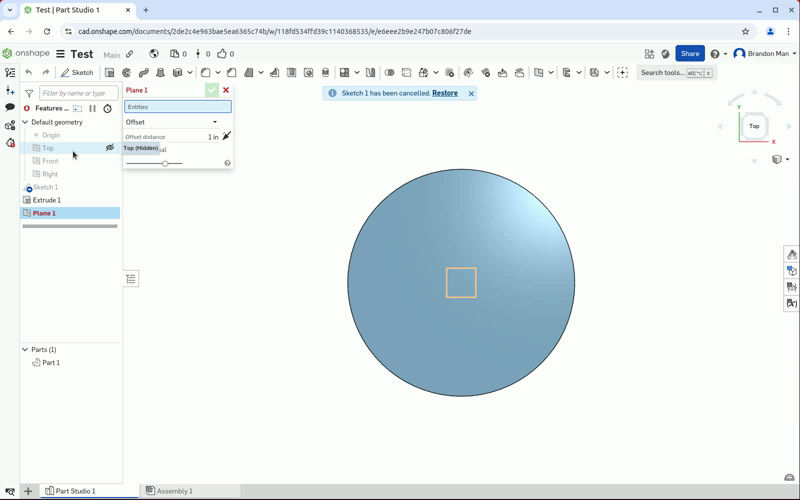
click(73, 150)
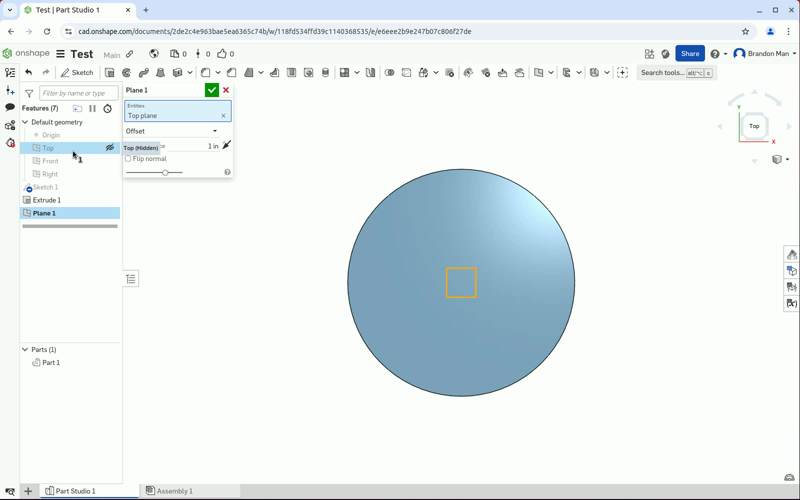
key(tab, 2)
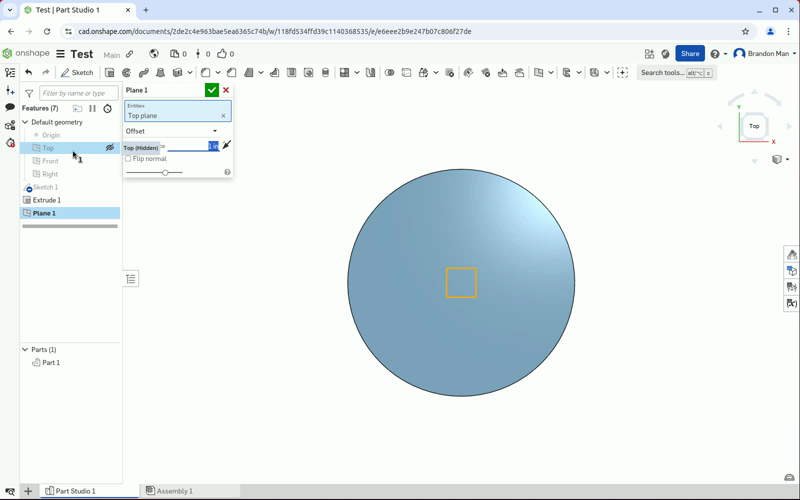
text(8.658)
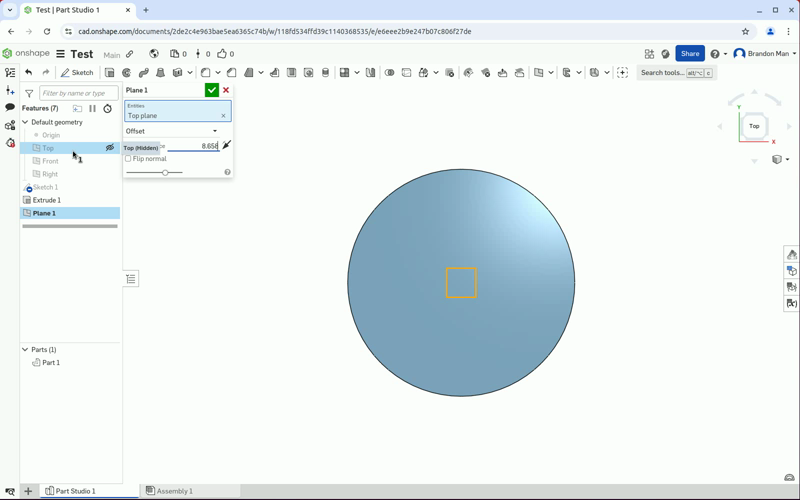
key(enter, 2)
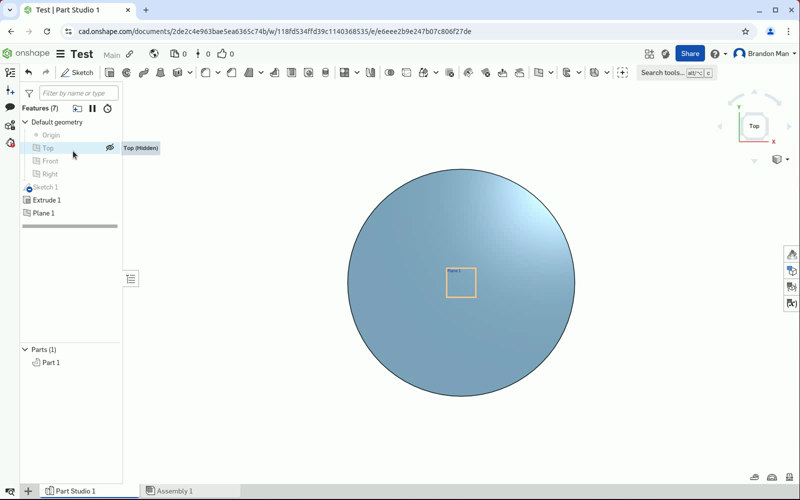
key(shift+s)
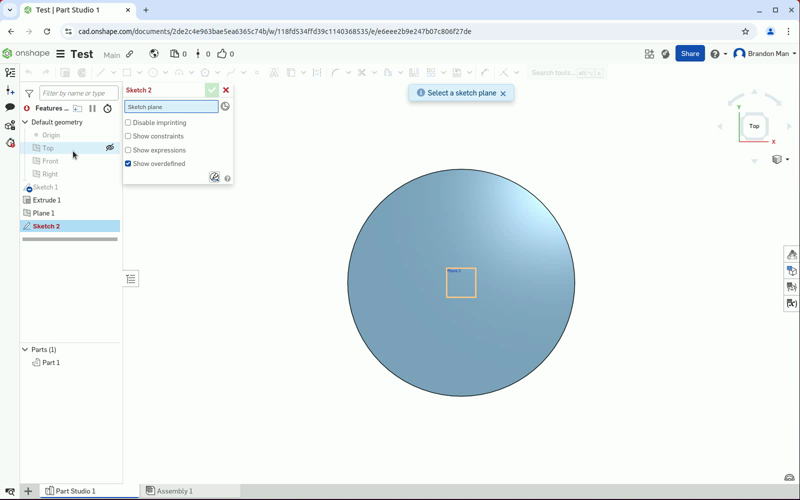
mouse_move(73, 215)
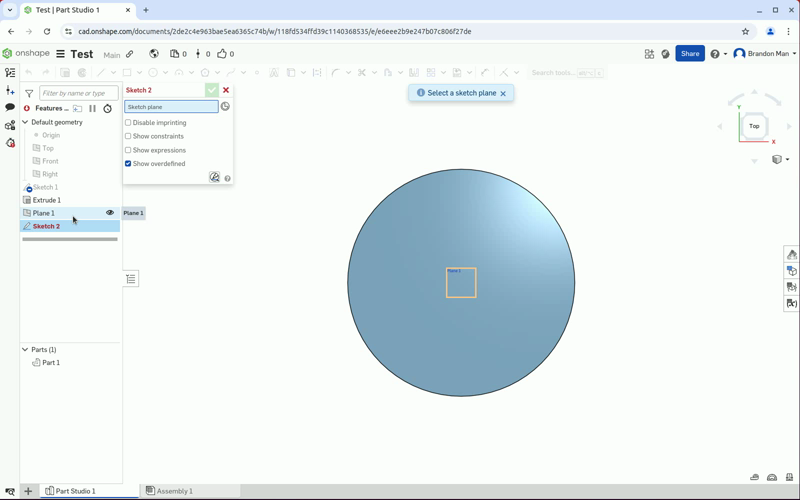
click(73, 215)
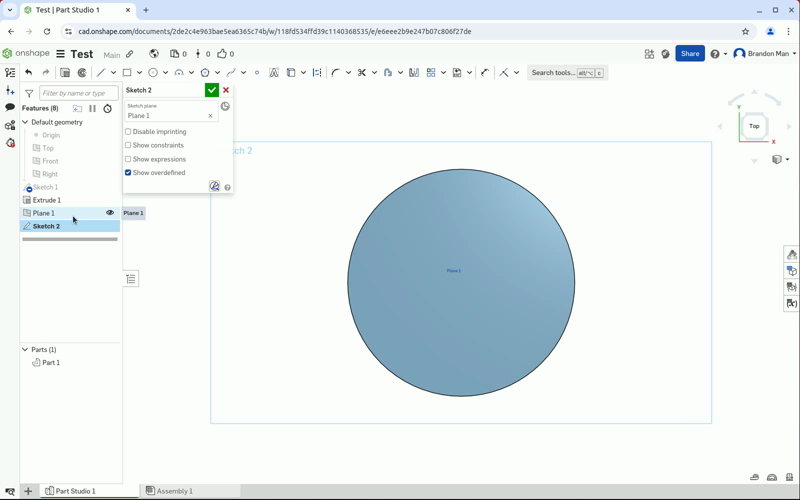
mouse_move(73, 352)
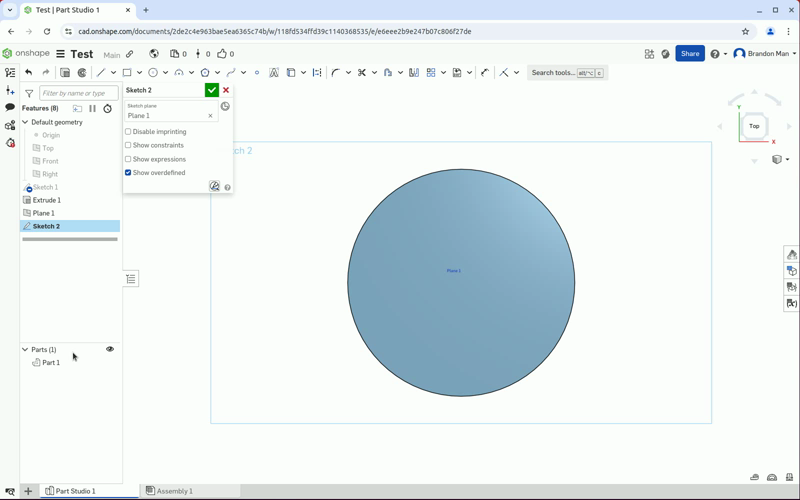
key(y)
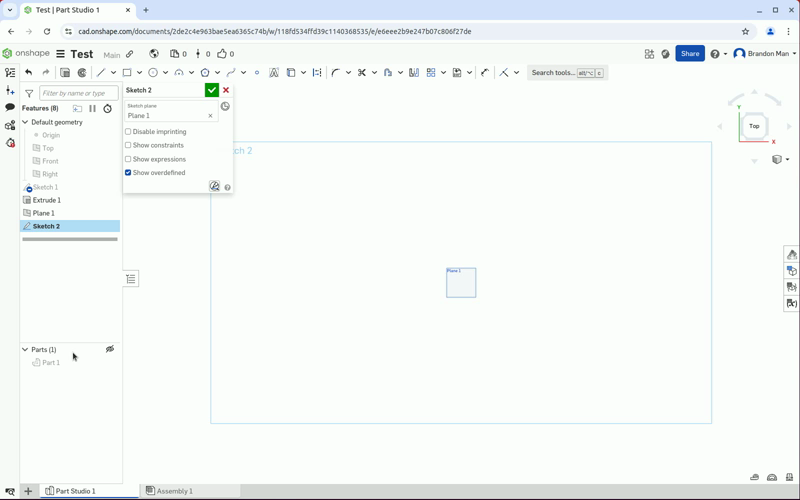
key(c)
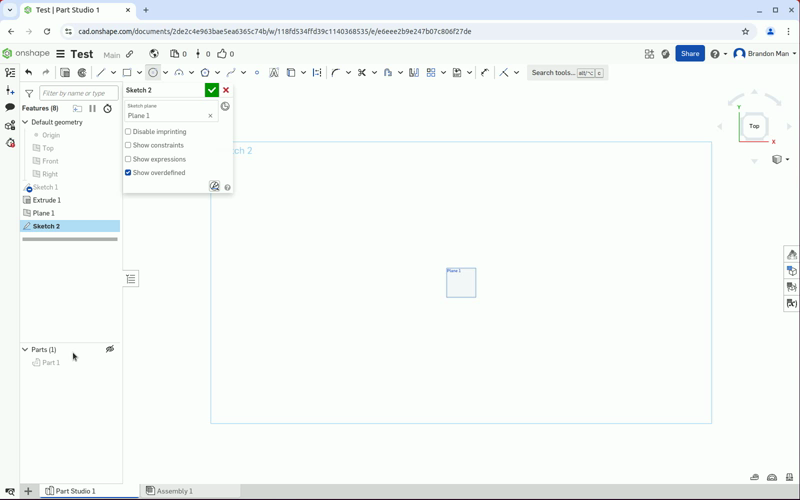
key_down(shift)
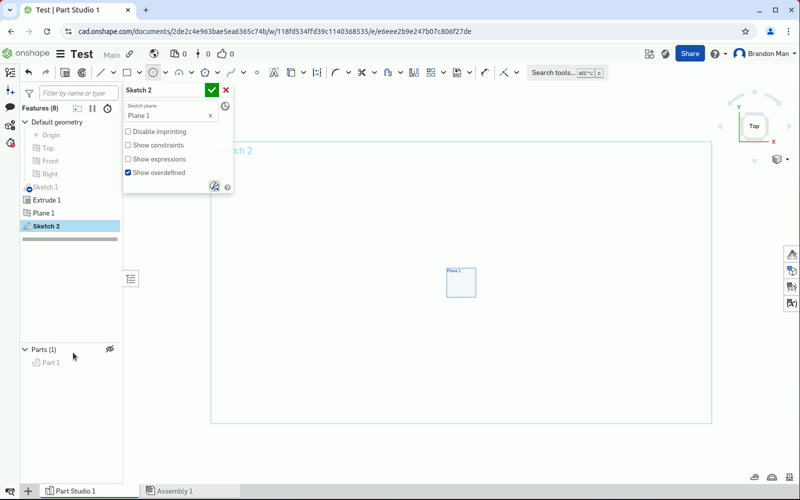
mouse_move(461, 282)
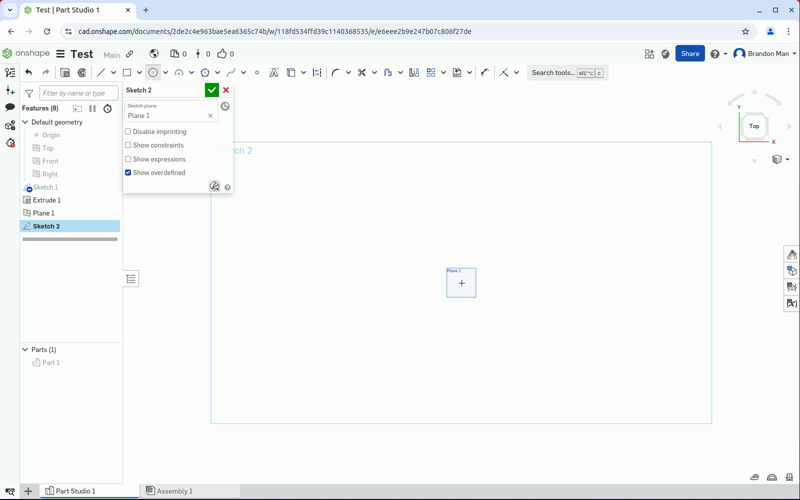
click(461, 282)
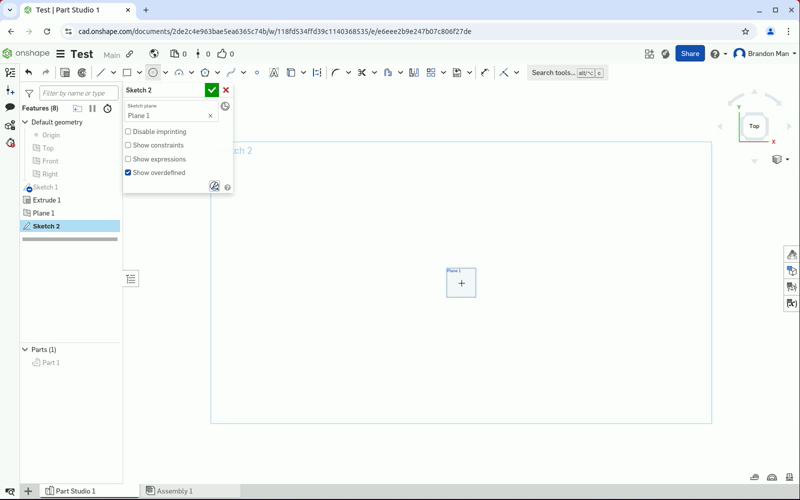
key_up(shift)
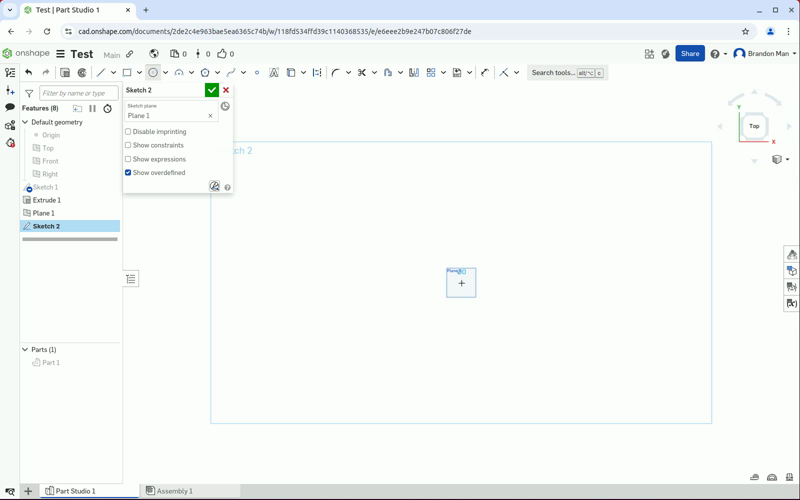
mouse_move(534, 282)
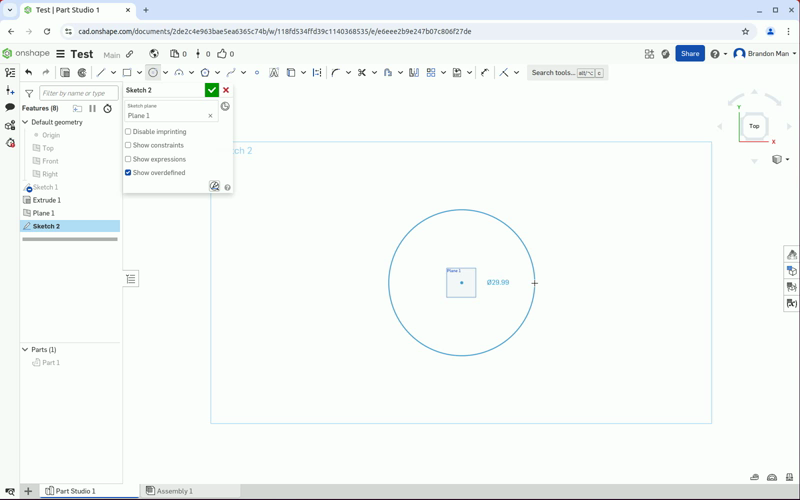
click(534, 282)
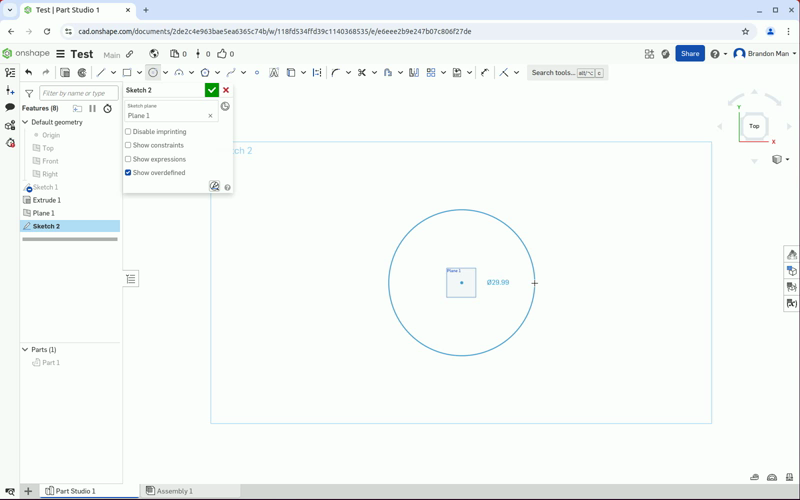
key(esc)
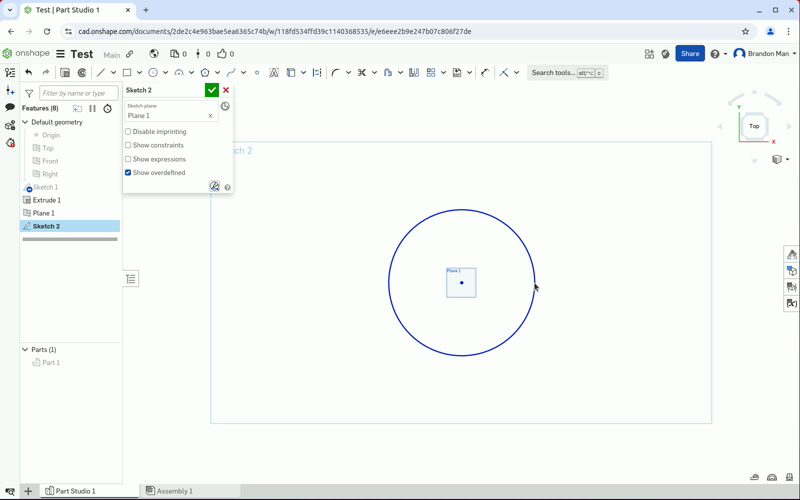
mouse_move(429, 245)
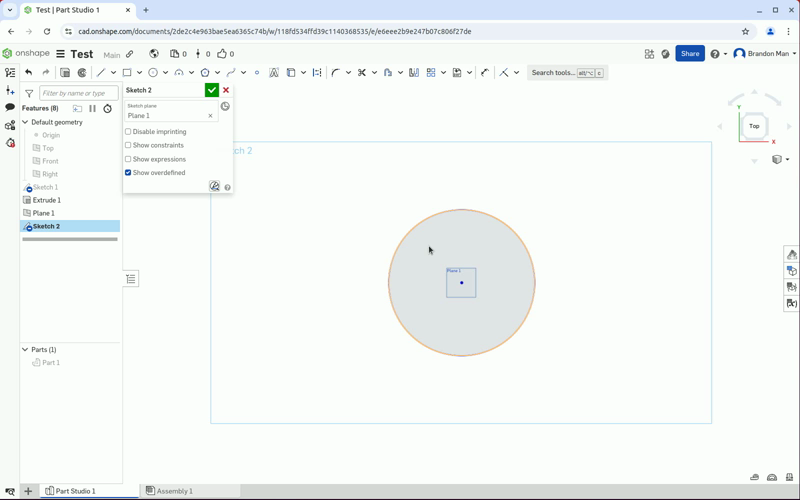
click(429, 245)
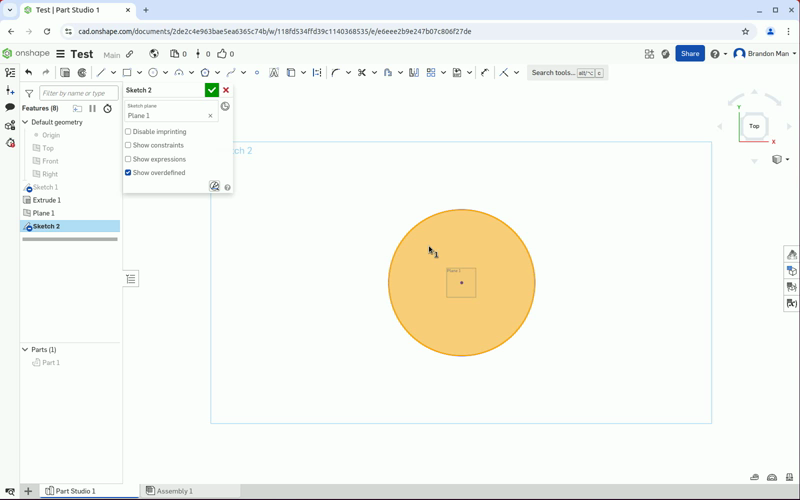
mouse_move(73, 352)
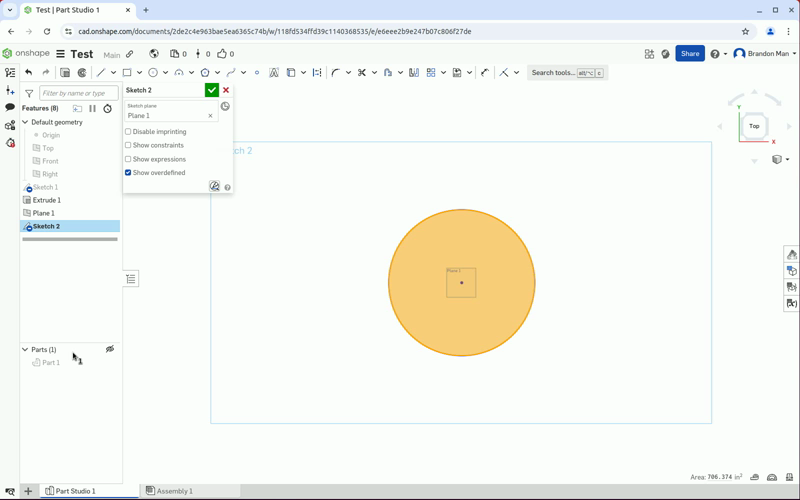
key(shift+y)
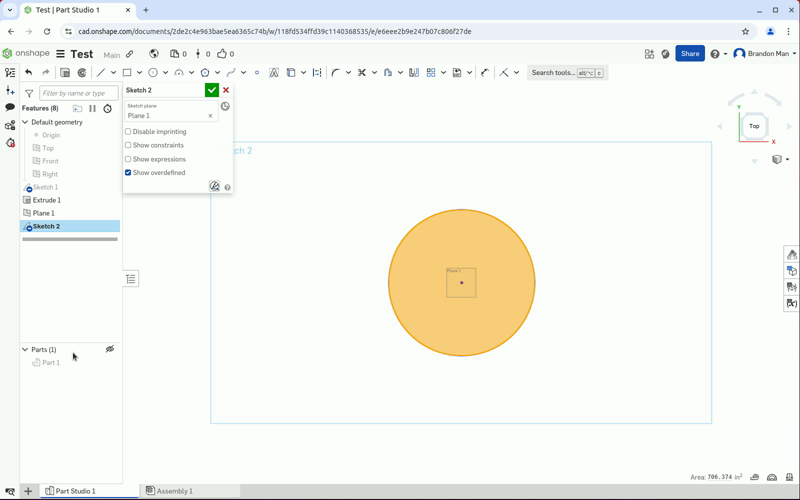
key(shift+e)
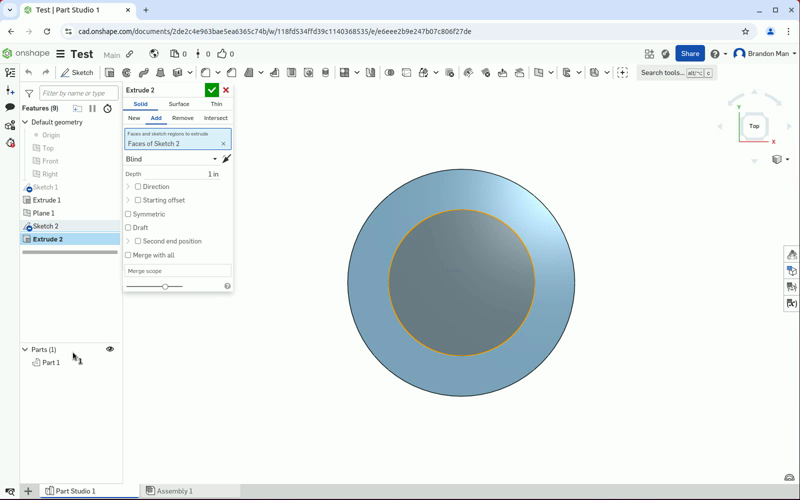
mouse_move(143, 106)
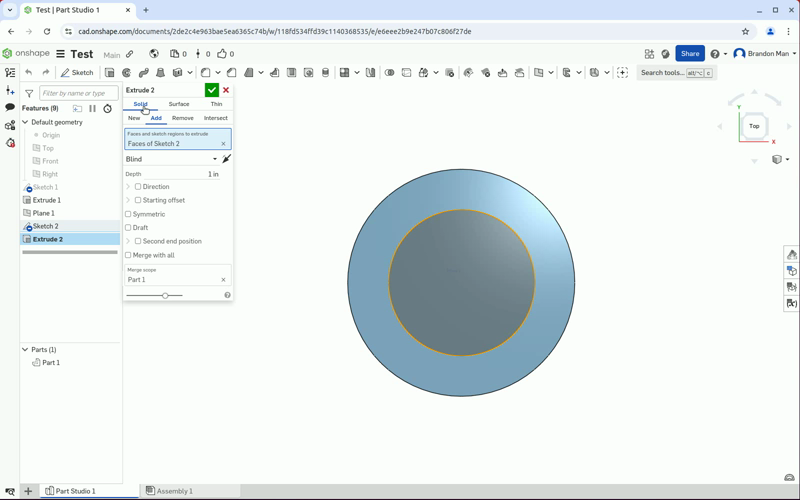
click(143, 106)
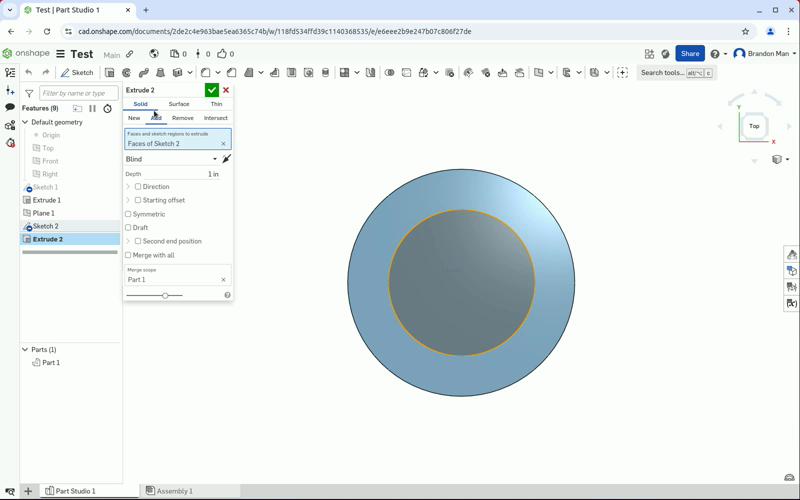
mouse_move(186, 120)
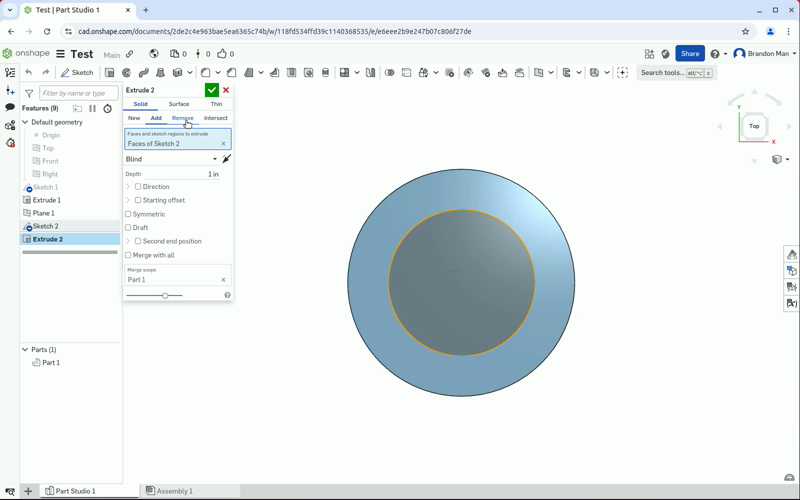
click(186, 120)
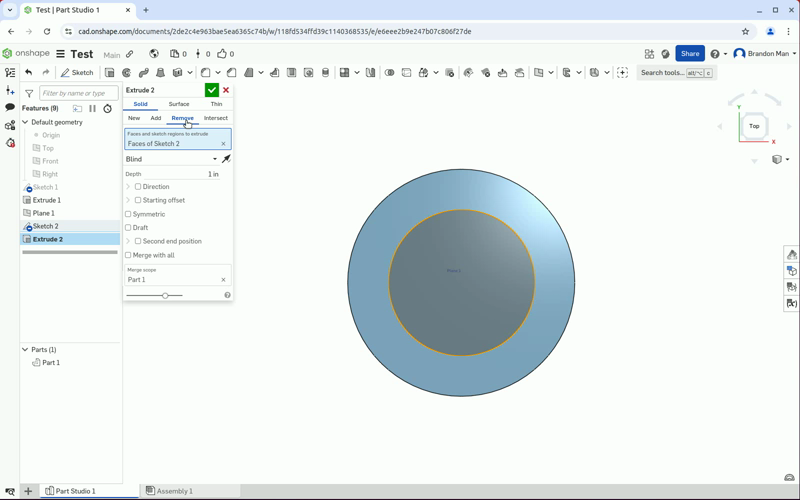
key(tab, 4)
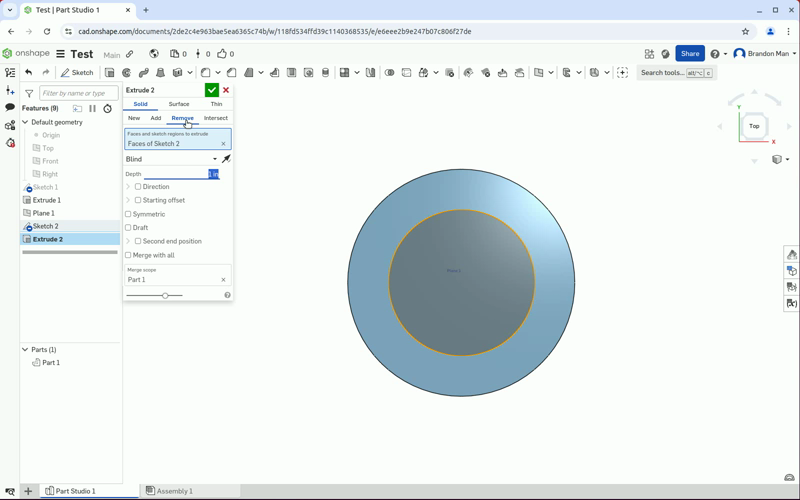
text(21.423)
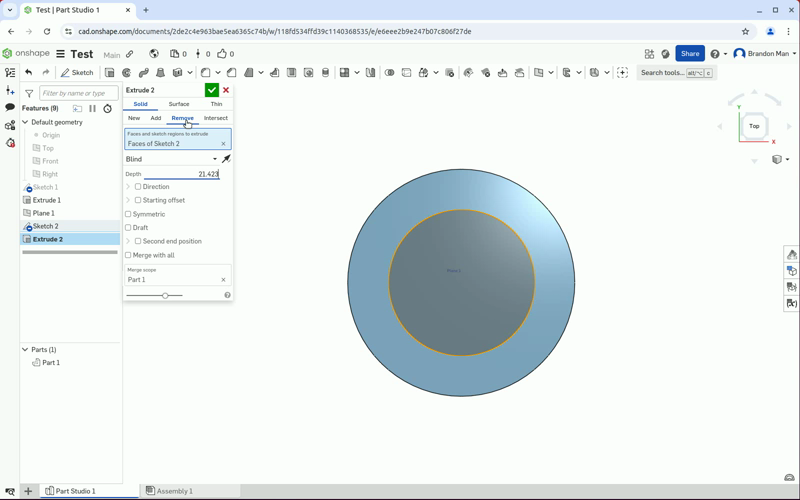
key(tab, 6)
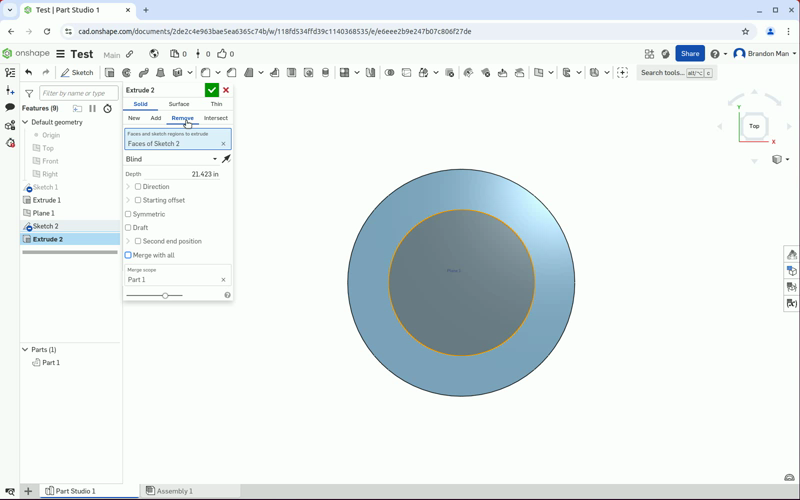
key(space)
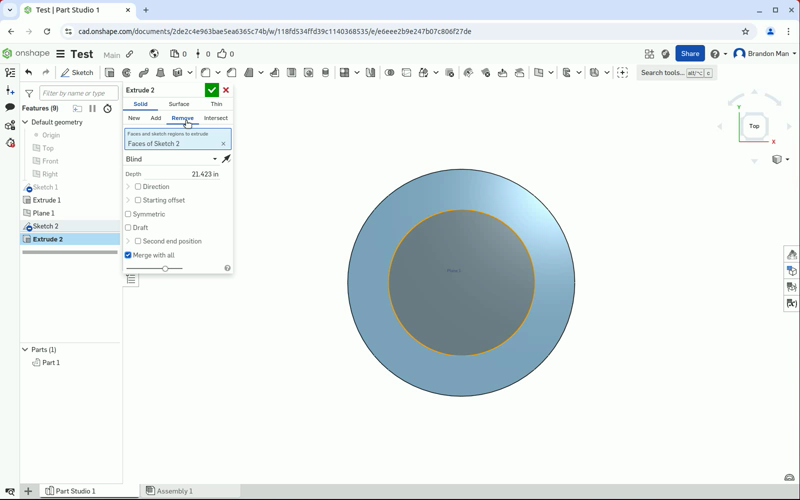
key(enter)
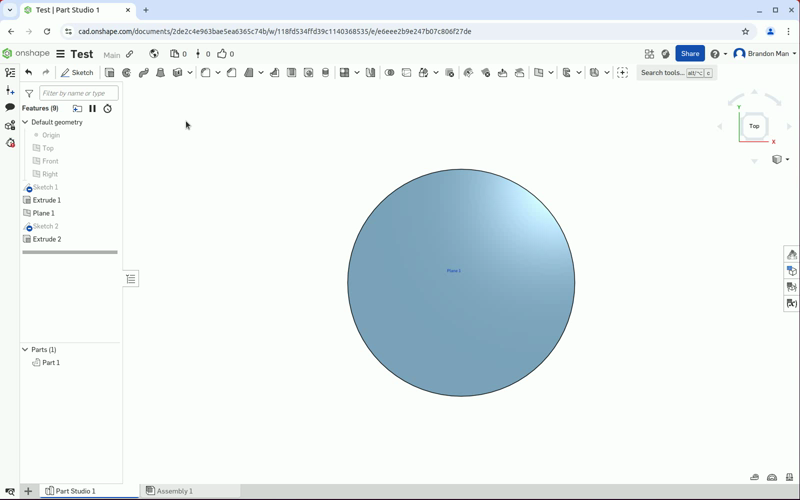
key(shift+h)
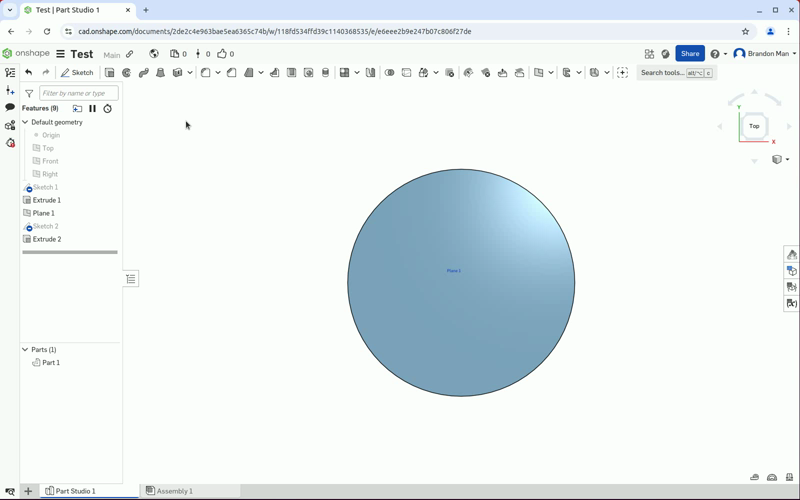
key(shift+h)
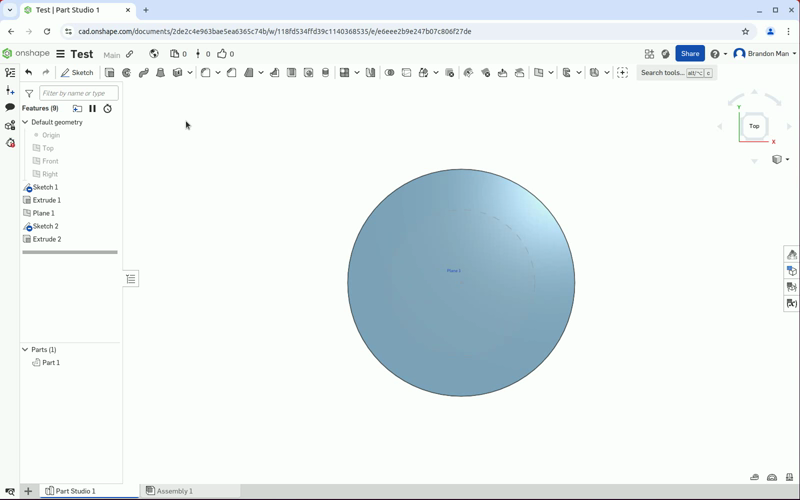
key(shift+7)
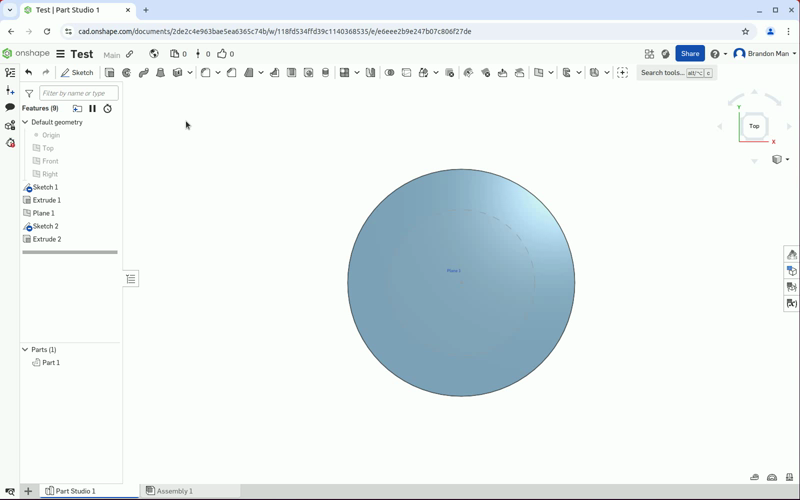
key(up, 3)
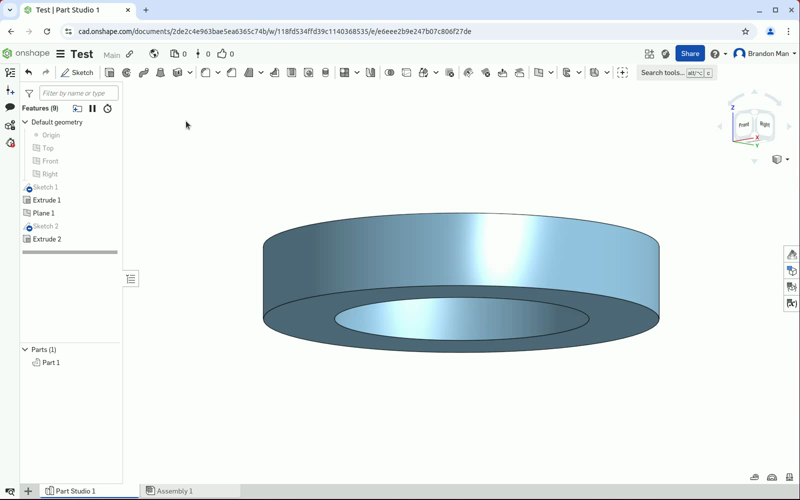
key(left, 3)
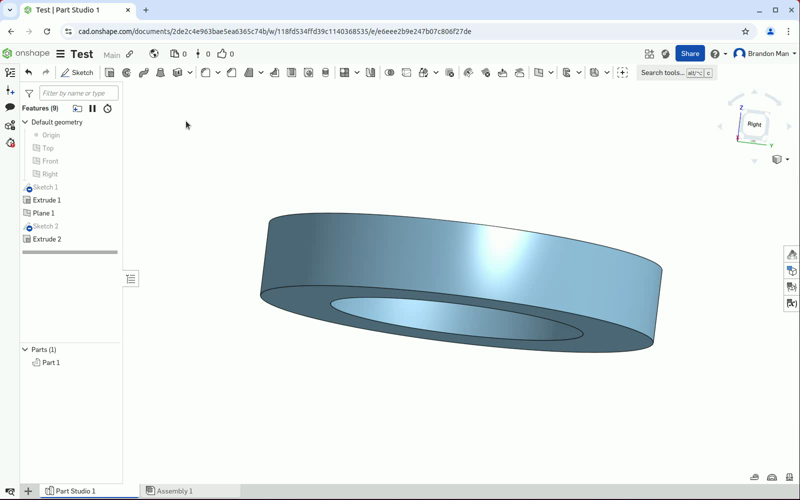
key(right, 3)
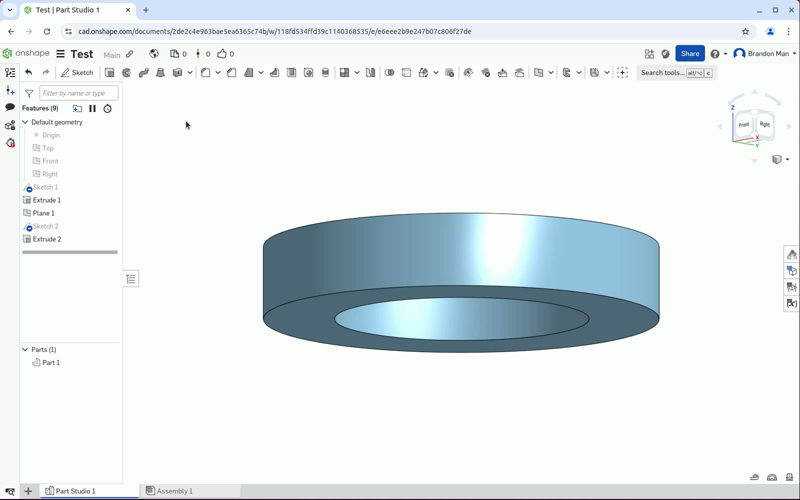
key(down, 3)
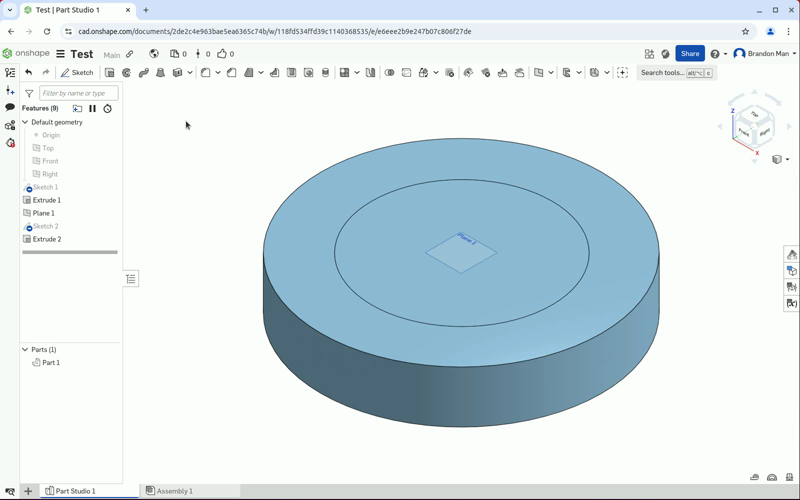
mouse_move(73, 189)
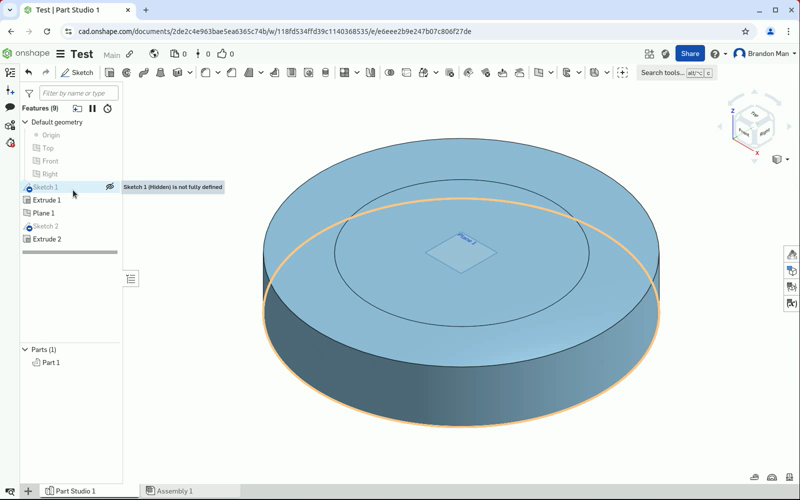
click(73, 189)